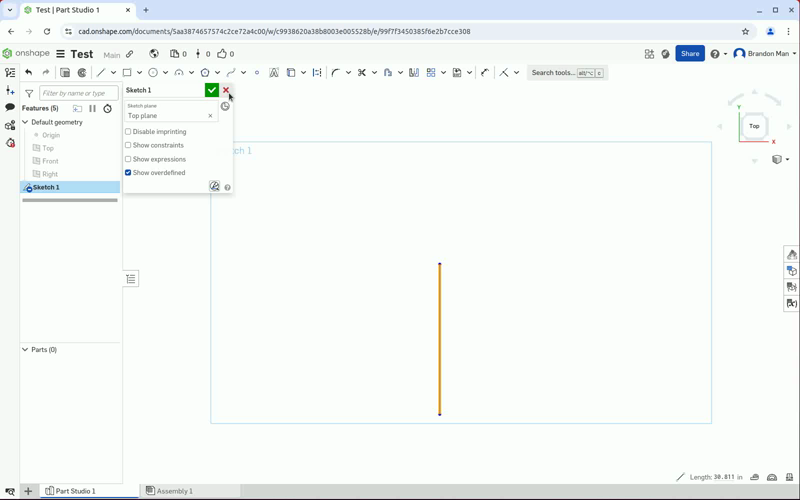
key(shift+h)
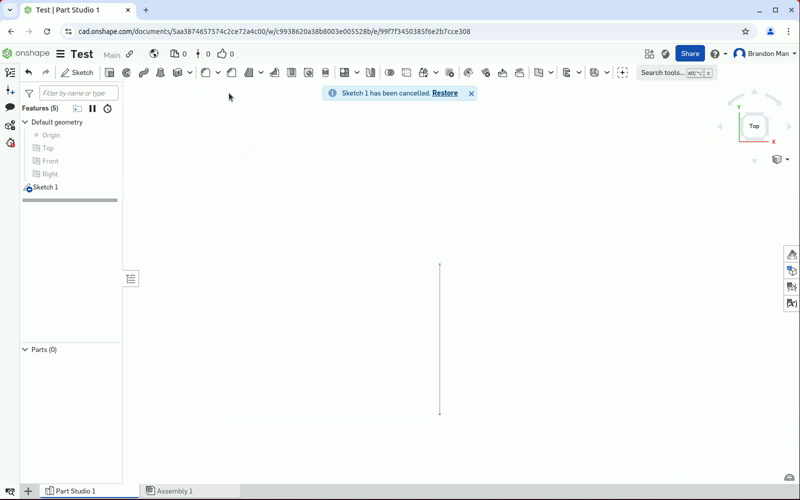
key(shift+s)
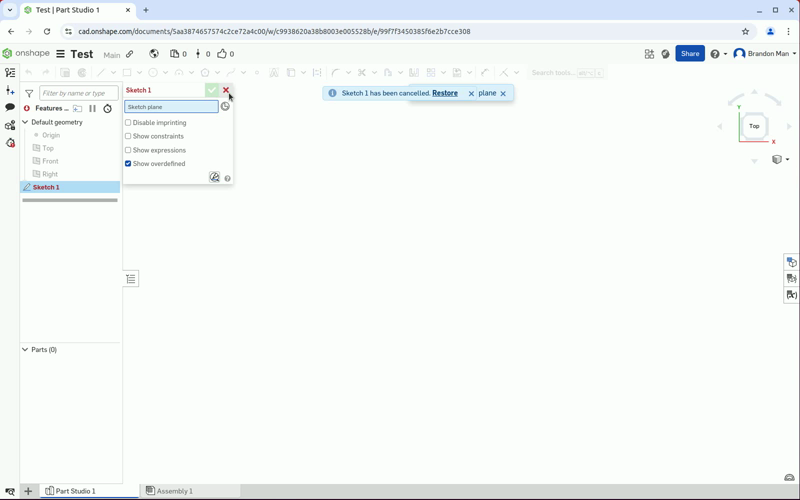
mouse_move(73, 150)
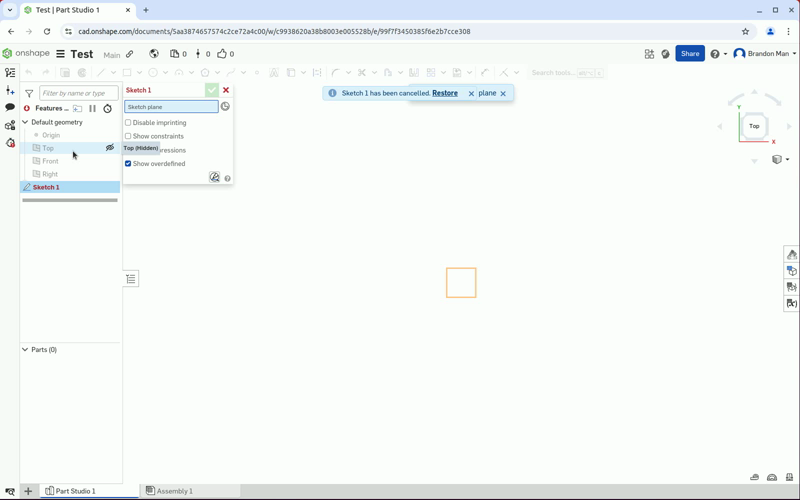
click(73, 150)
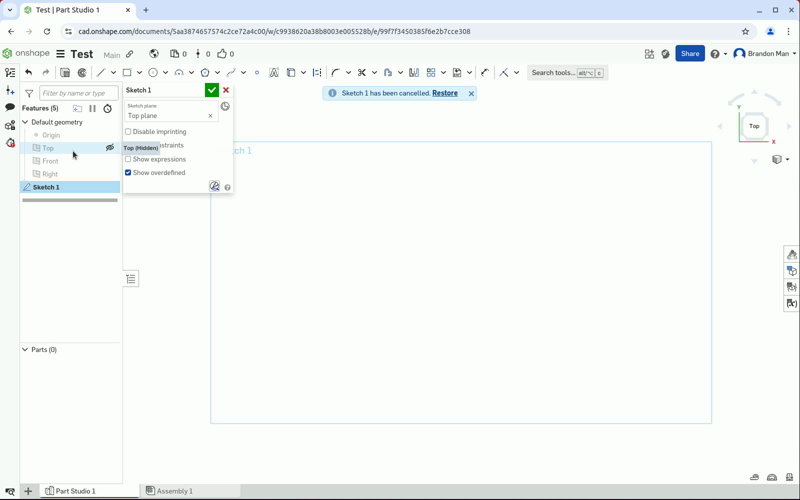
mouse_move(73, 352)
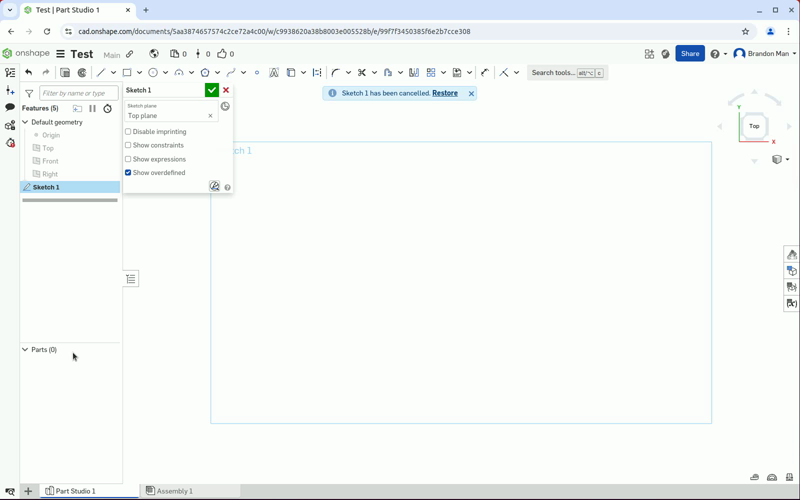
key(y)
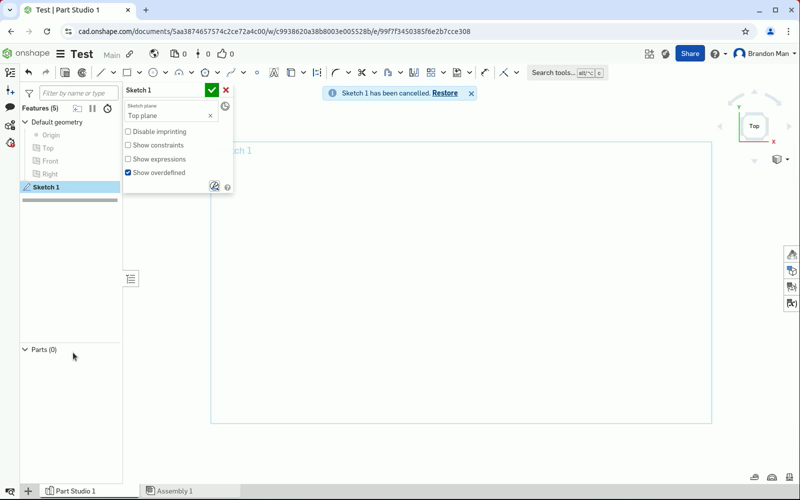
key(c)
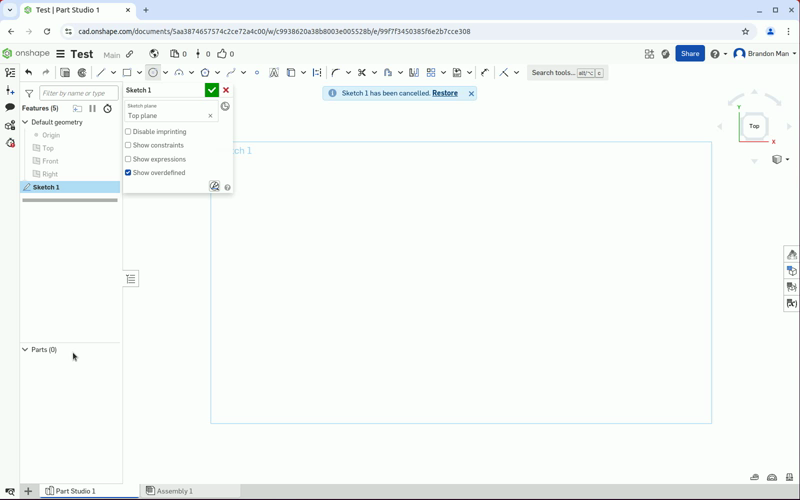
key_down(shift)
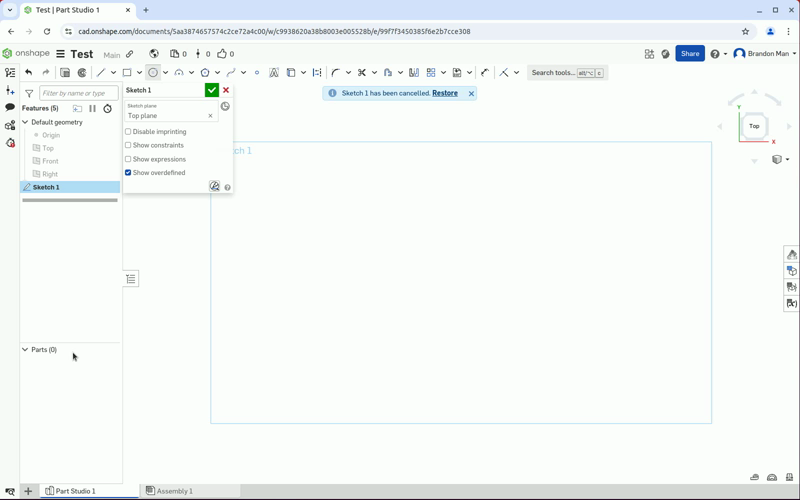
mouse_move(461, 282)
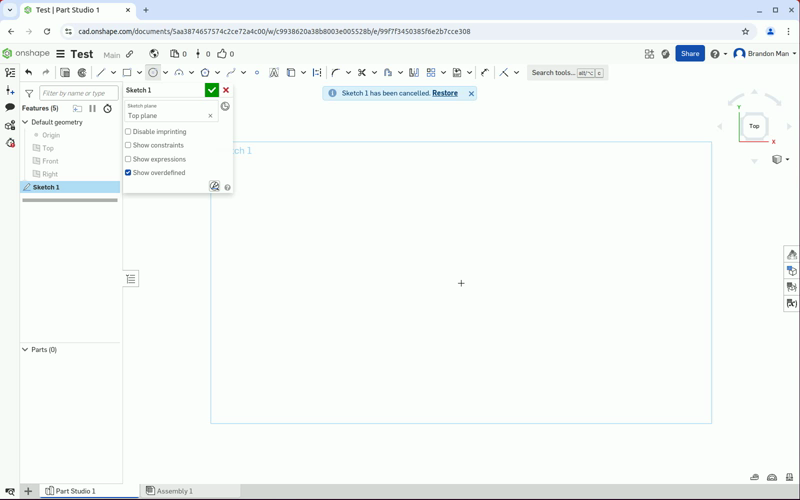
click(461, 282)
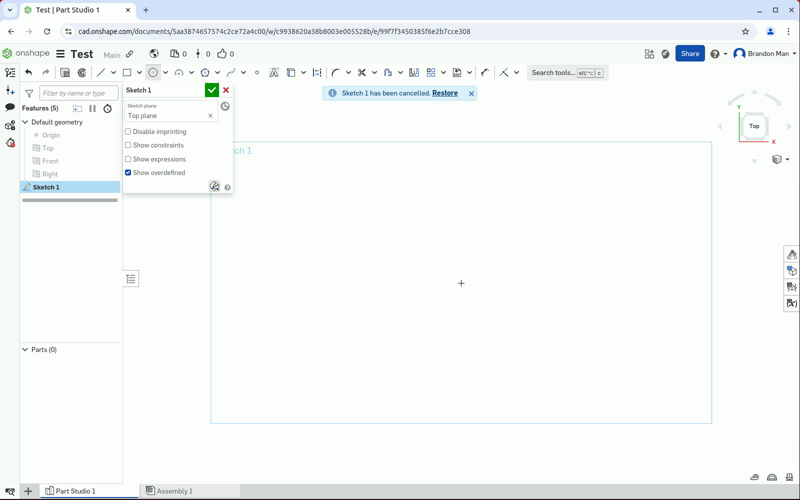
key_up(shift)
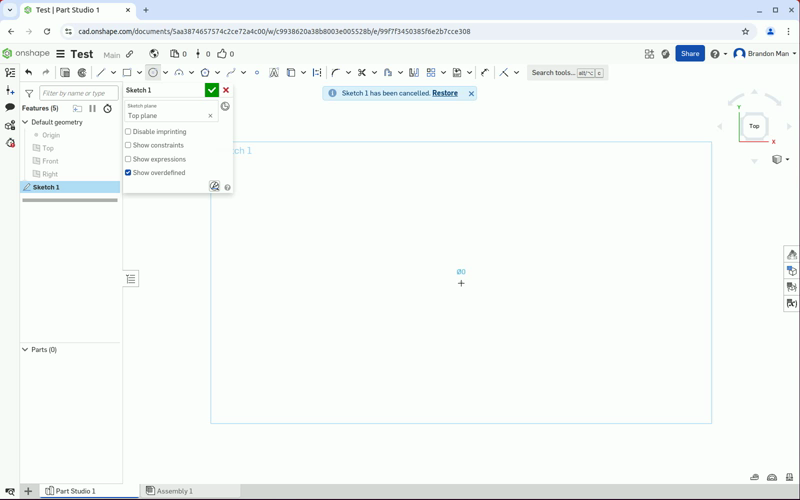
mouse_move(525, 282)
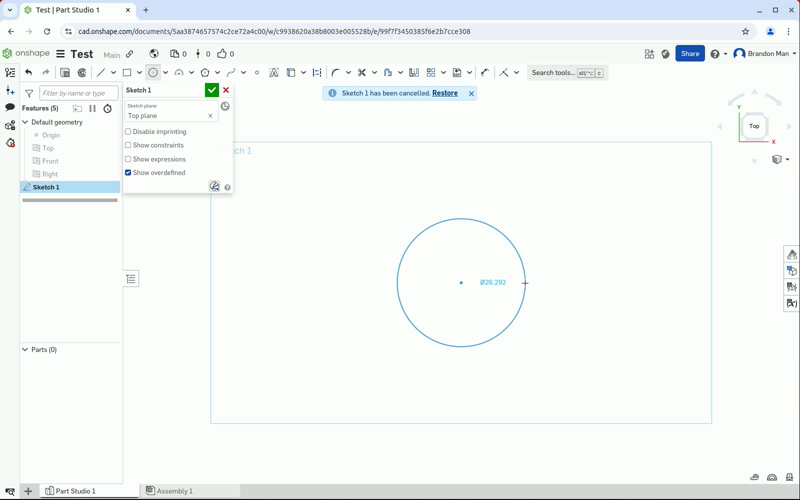
click(525, 282)
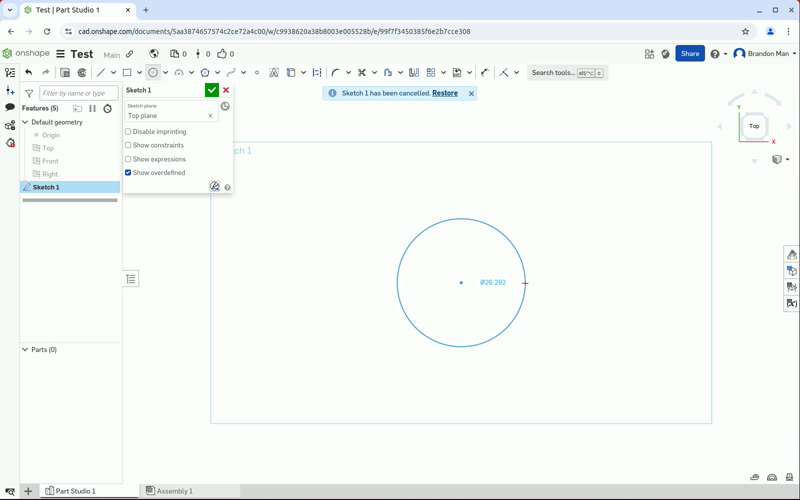
key(esc)
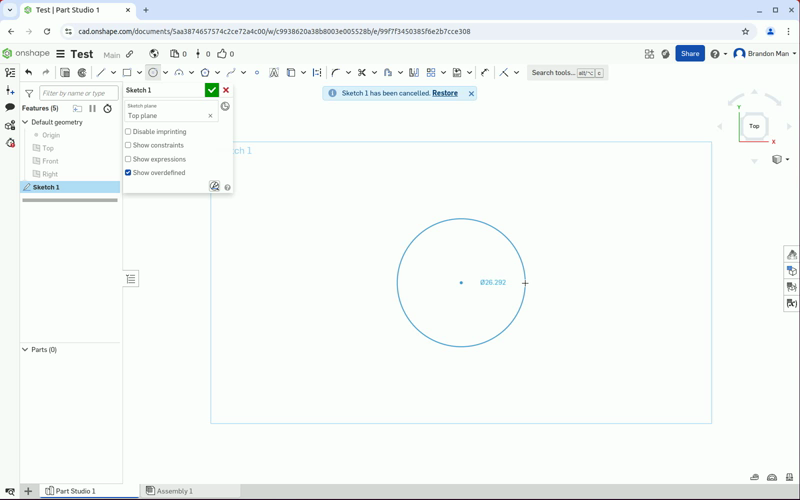
key(c)
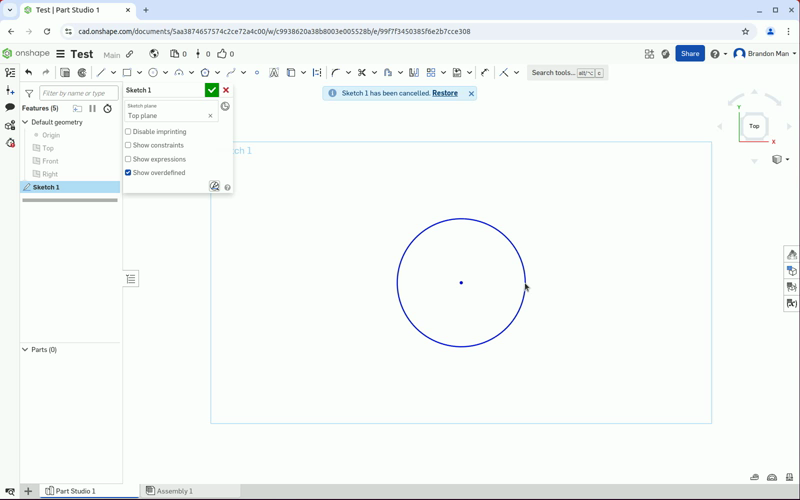
key_down(shift)
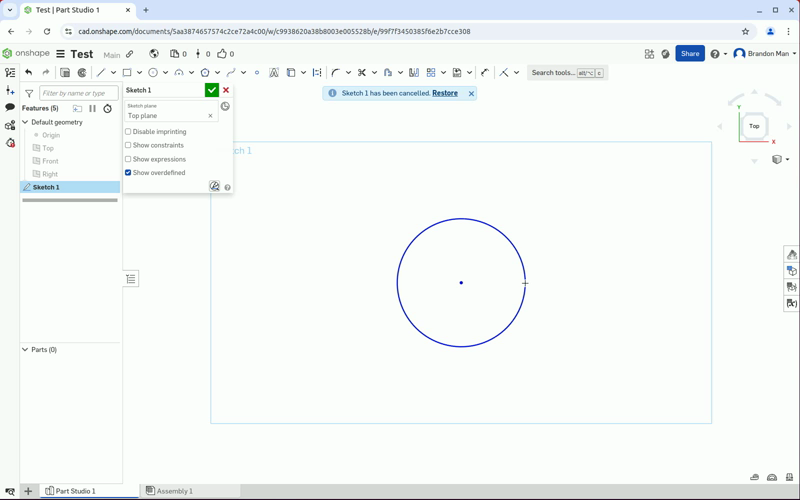
mouse_move(461, 282)
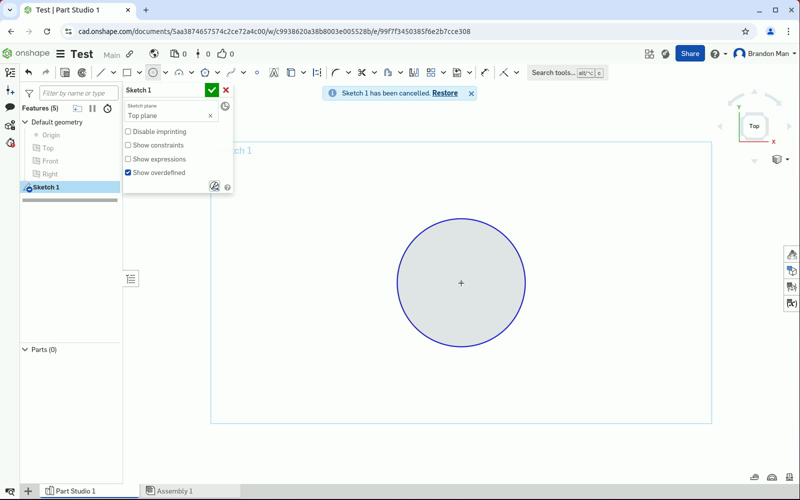
click(461, 282)
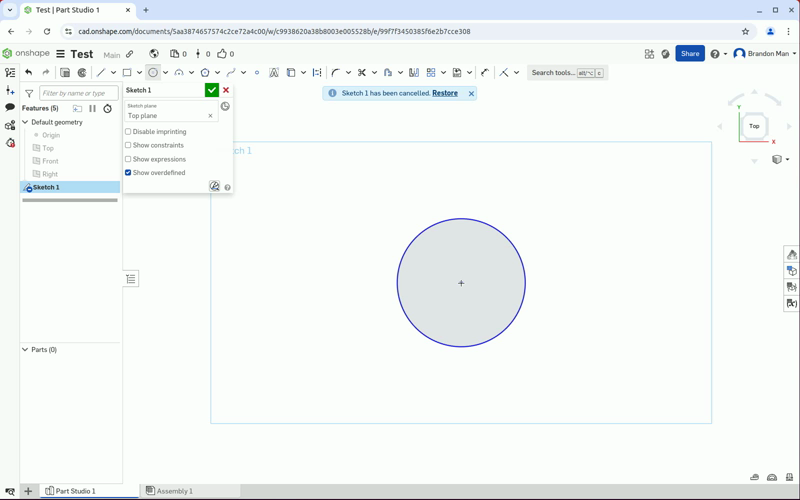
key_up(shift)
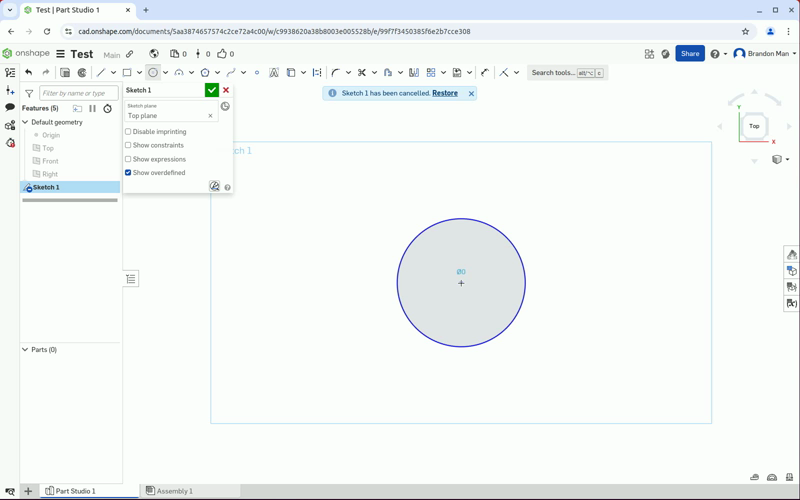
mouse_move(504, 282)
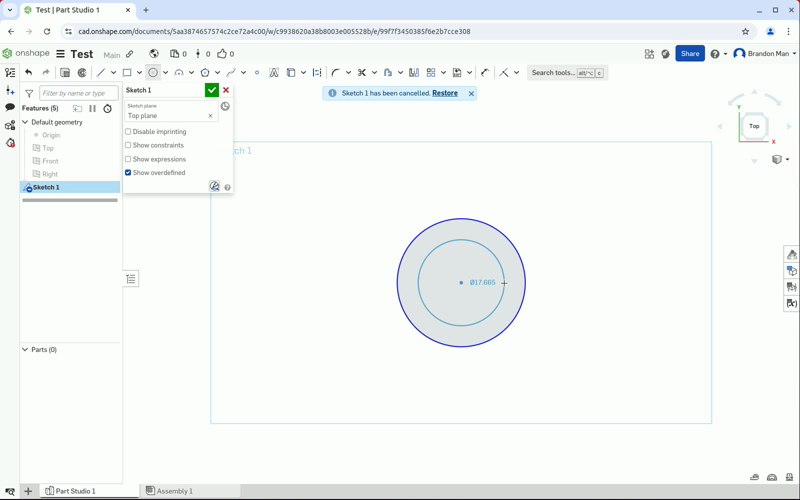
click(504, 282)
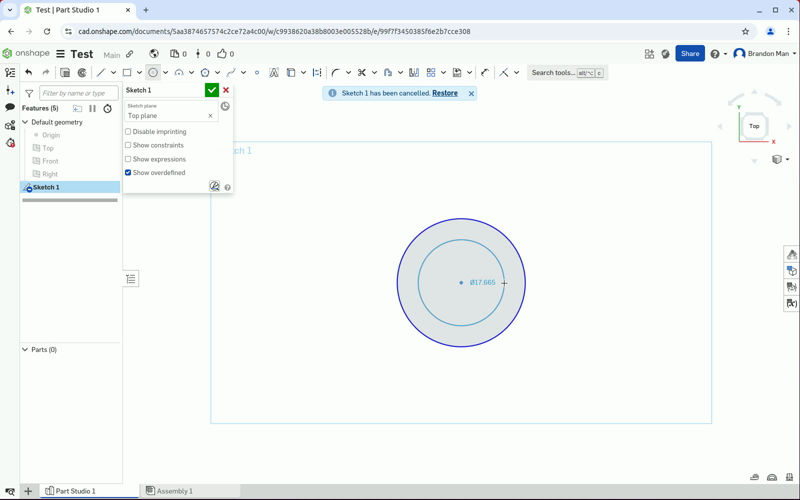
key(esc)
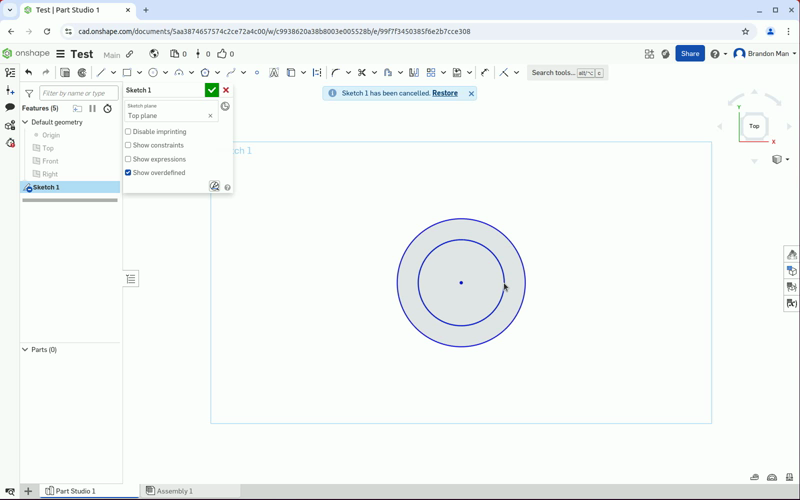
mouse_move(512, 280)
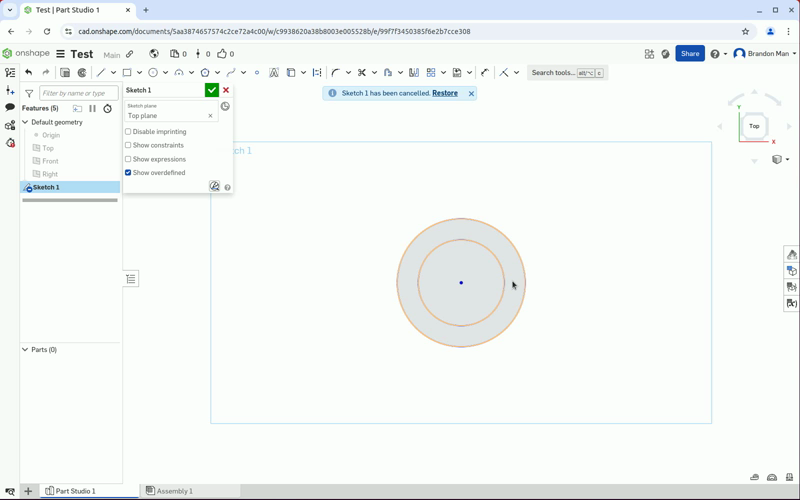
click(512, 280)
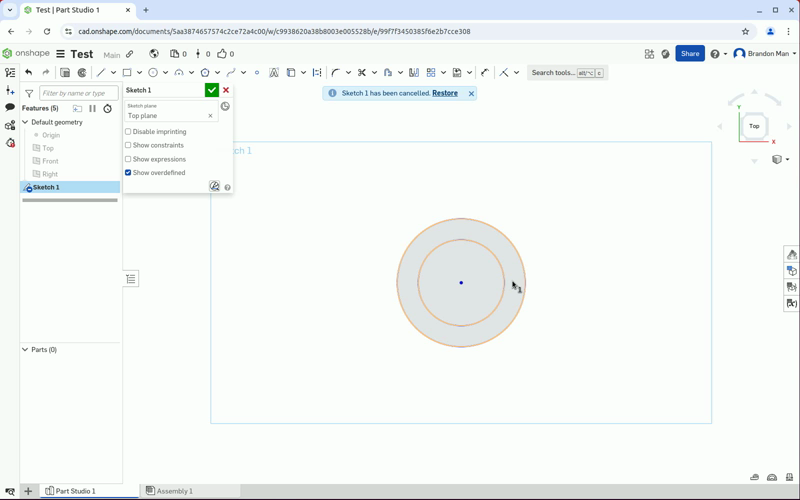
mouse_move(73, 352)
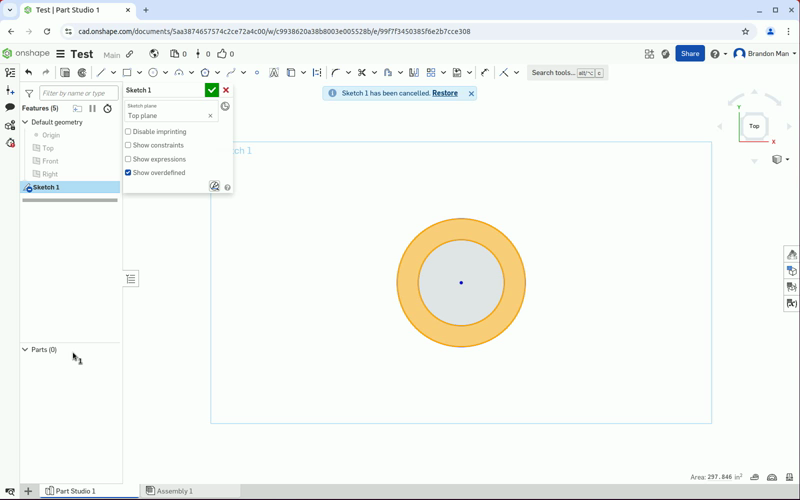
key(shift+y)
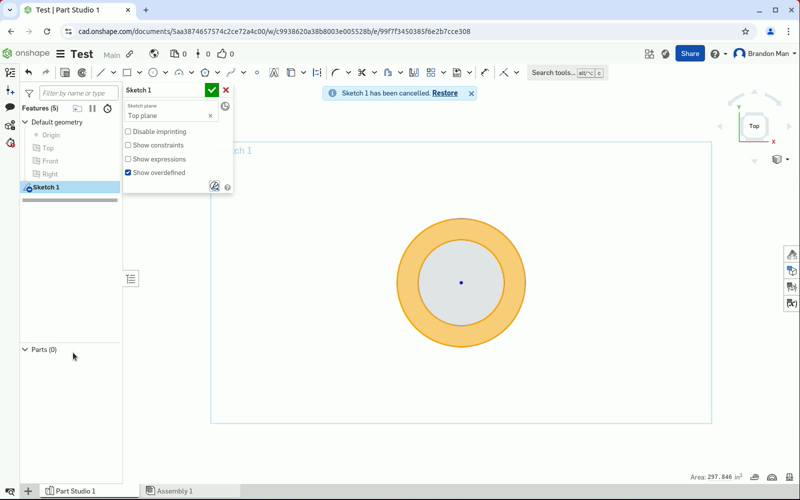
key(shift+e)
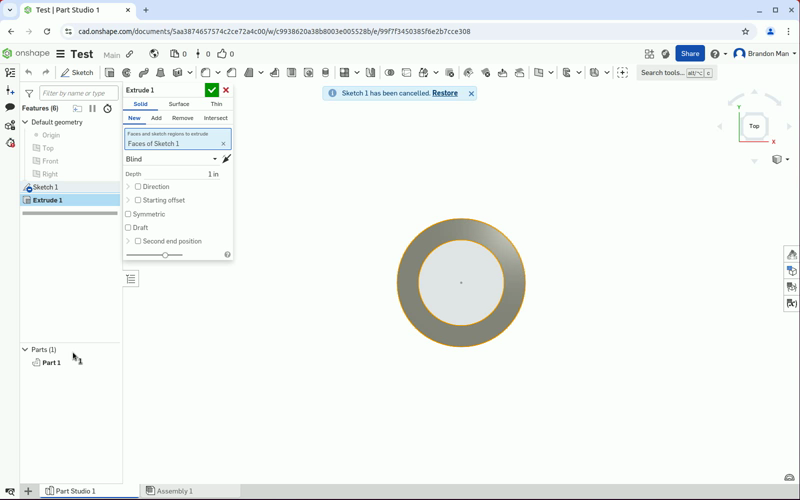
mouse_move(143, 106)
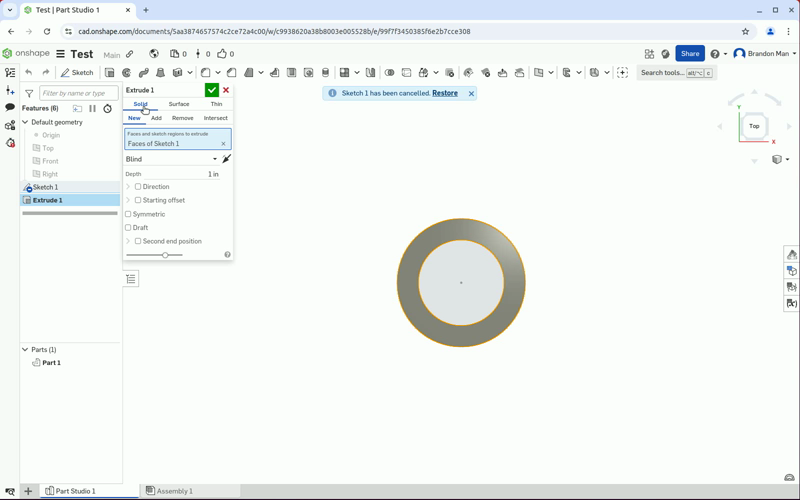
click(143, 106)
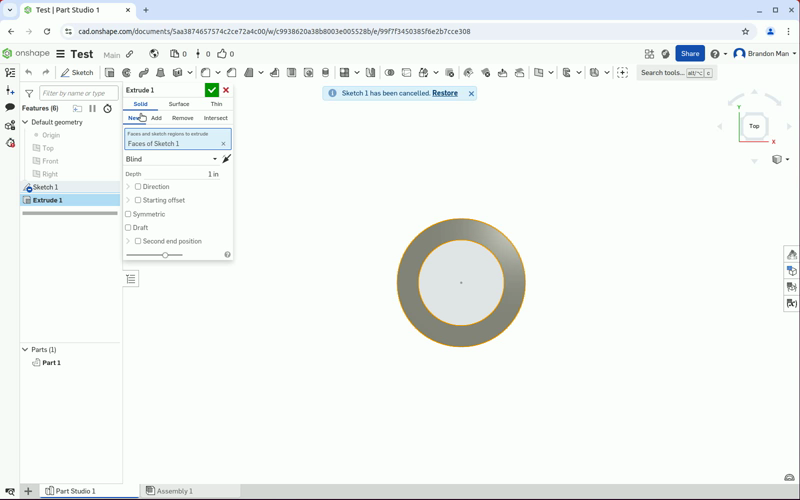
mouse_move(137, 120)
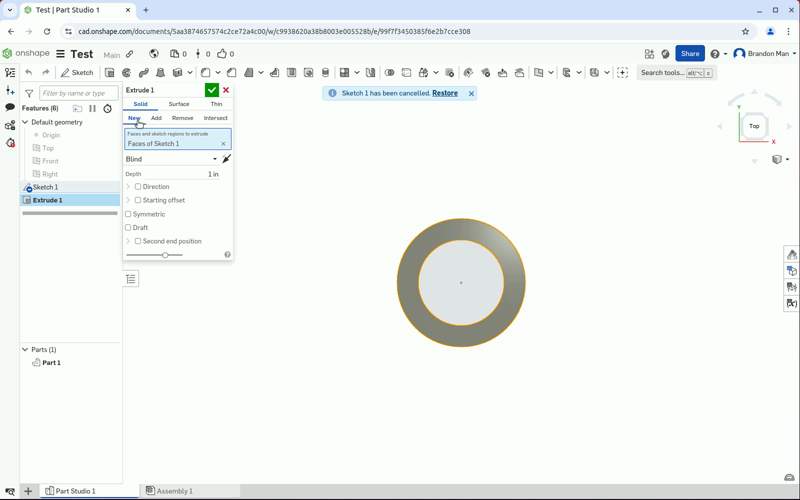
click(137, 120)
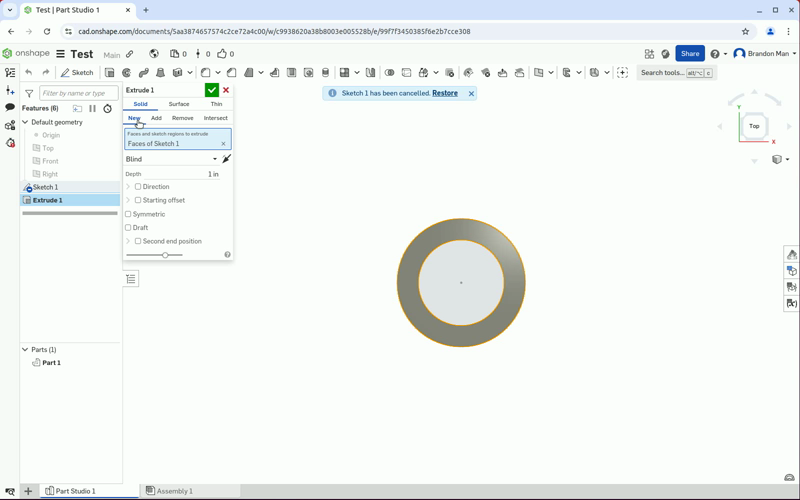
key(tab, 4)
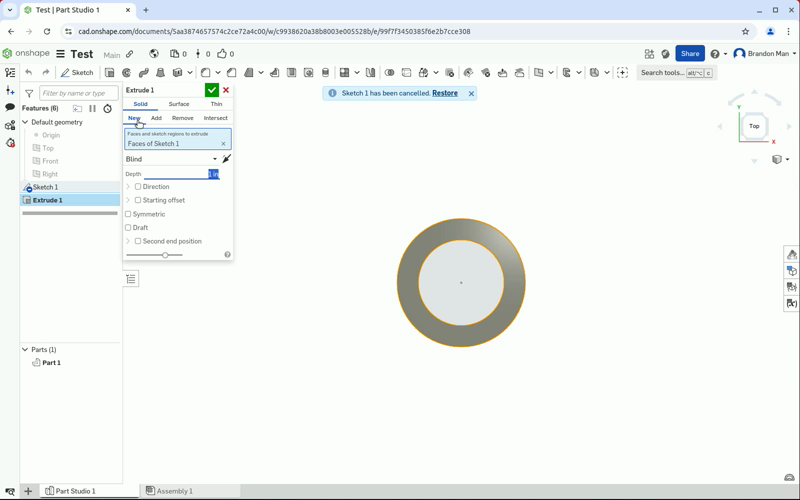
text(7.943)
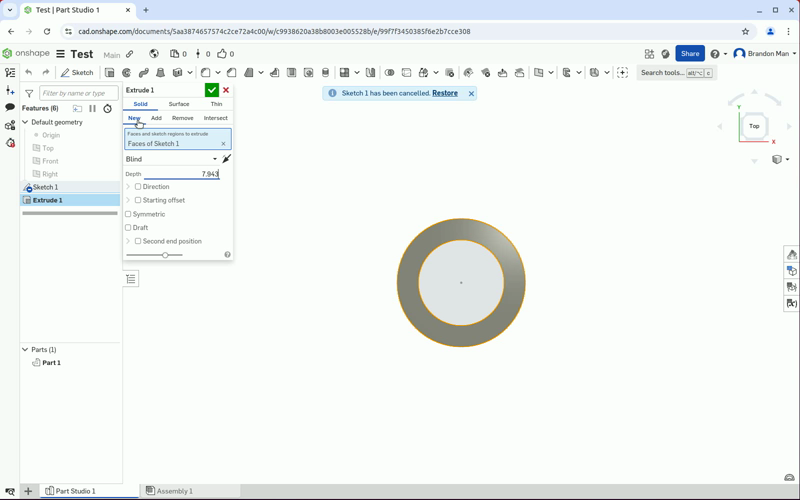
key(enter)
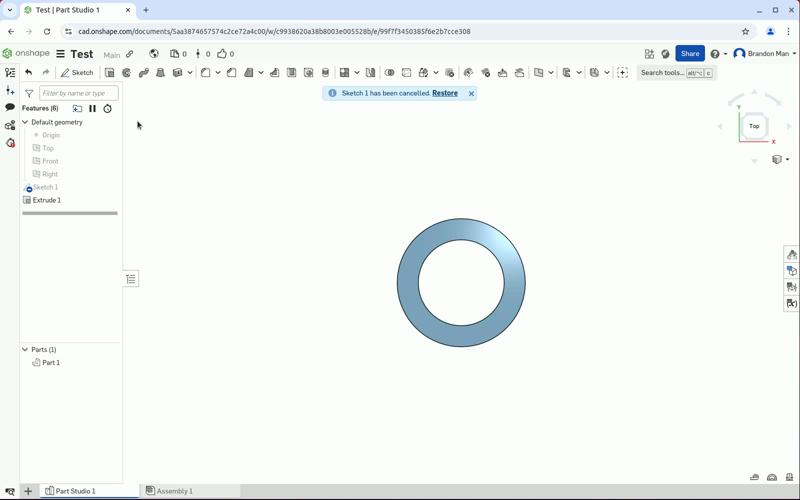
key(shift+h)
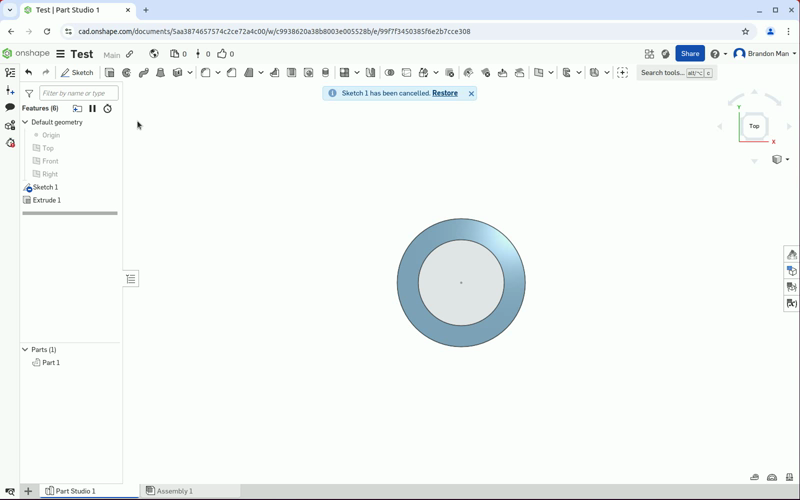
key(shift+h)
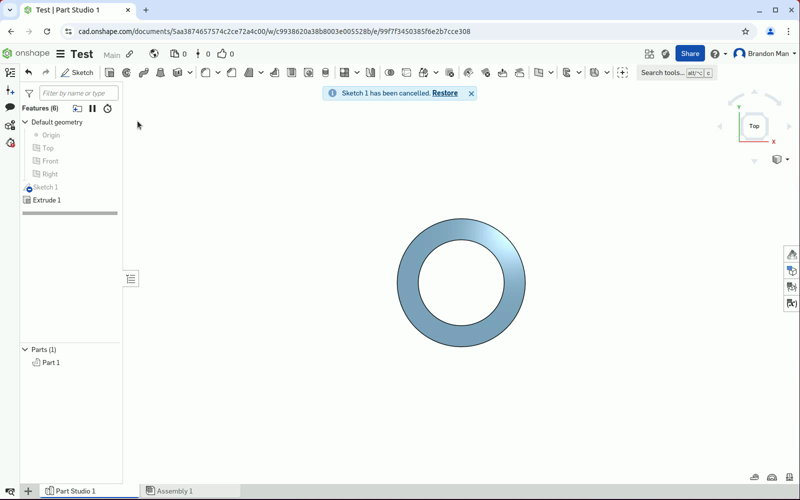
mouse_move(73, 189)
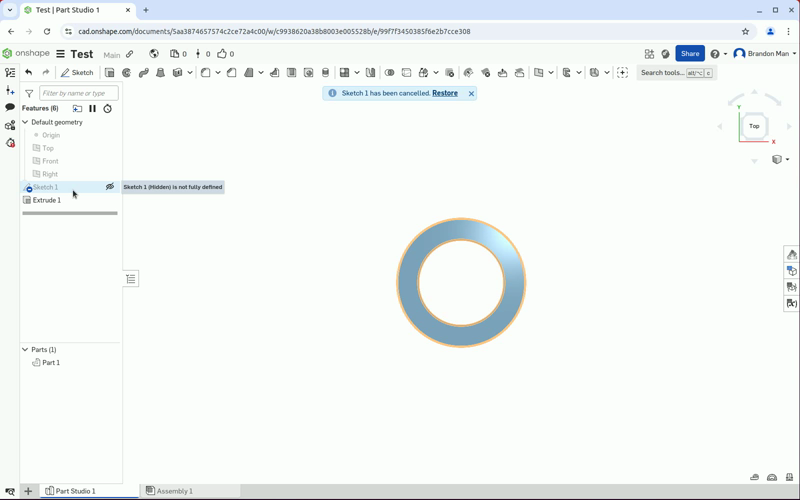
click(73, 189)
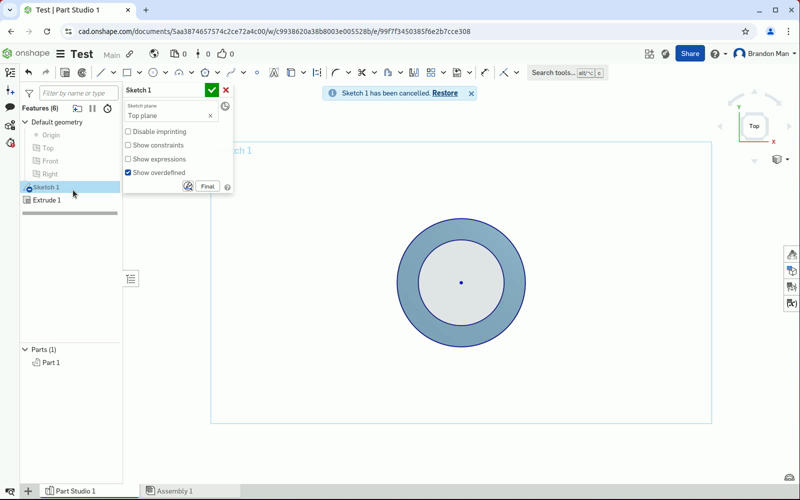
mouse_move(229, 92)
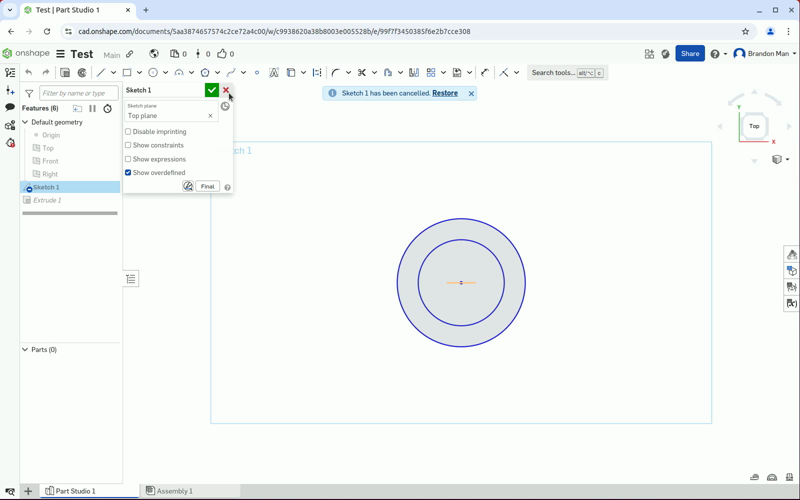
click(229, 92)
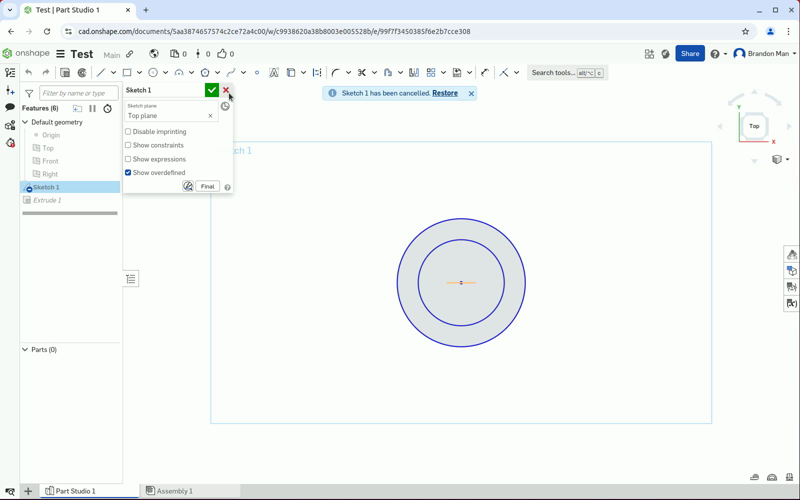
key(shift+s)
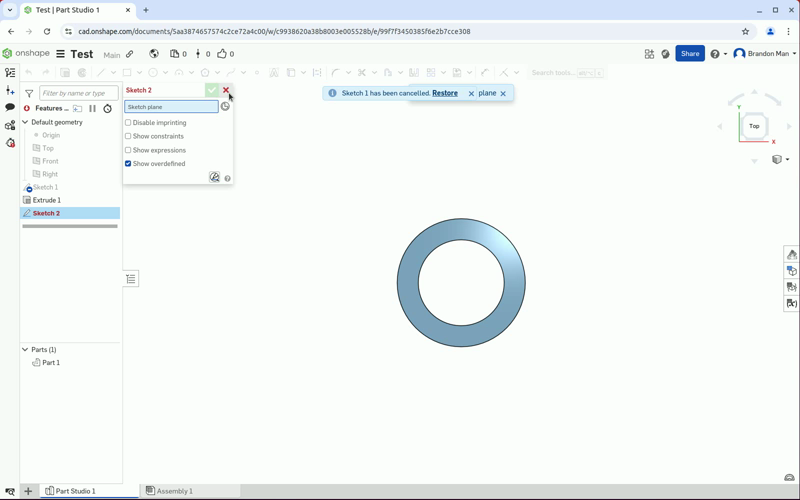
mouse_move(73, 150)
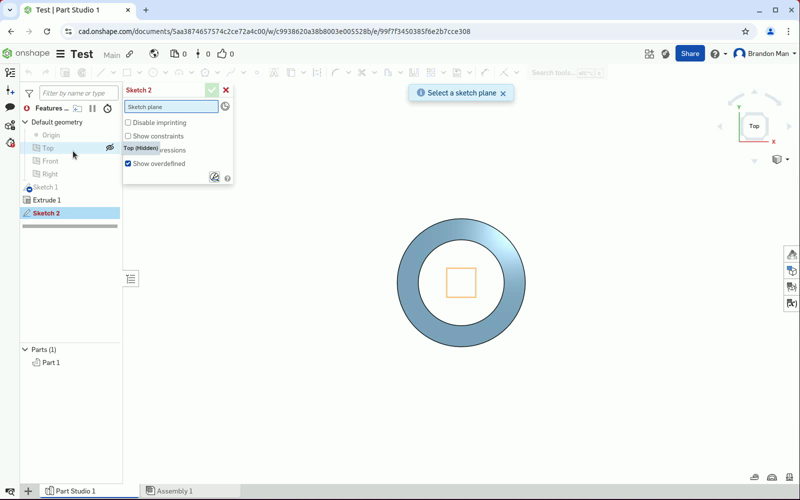
click(73, 150)
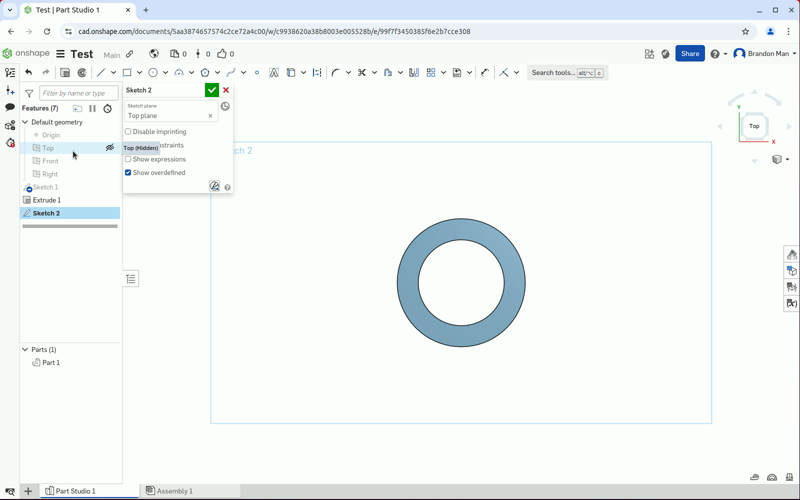
mouse_move(73, 352)
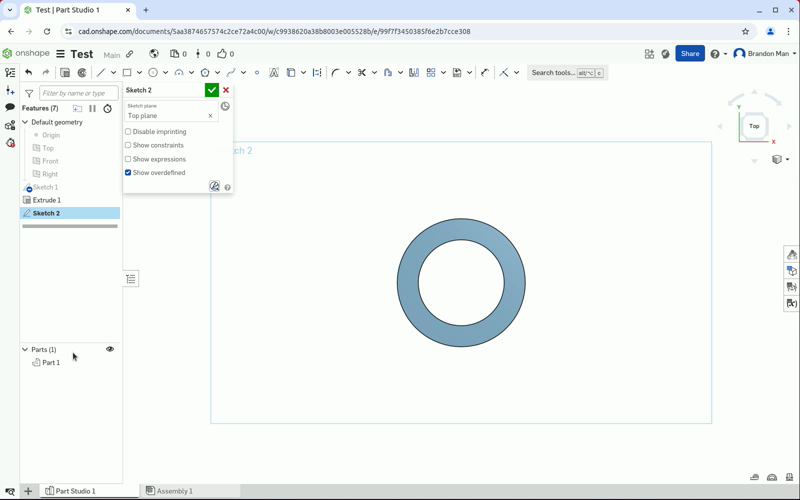
key(y)
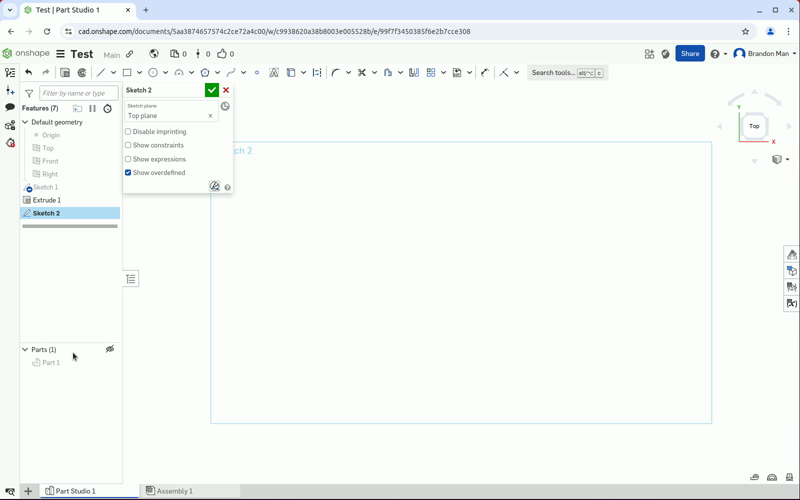
key(c)
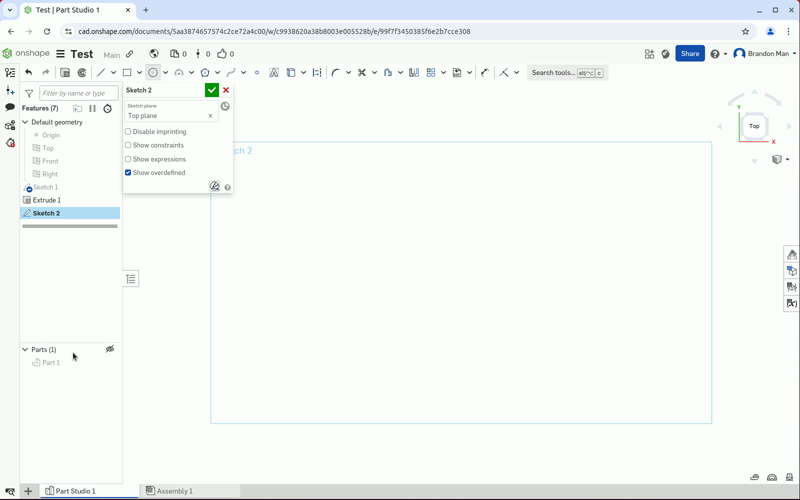
key_down(shift)
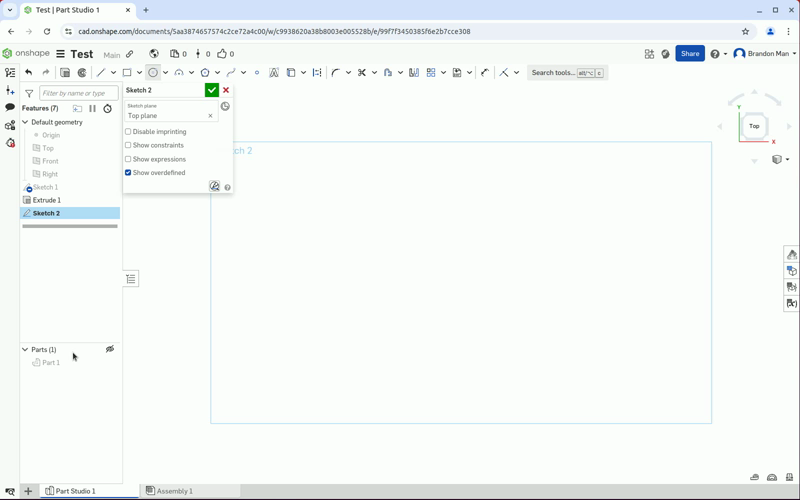
mouse_move(461, 282)
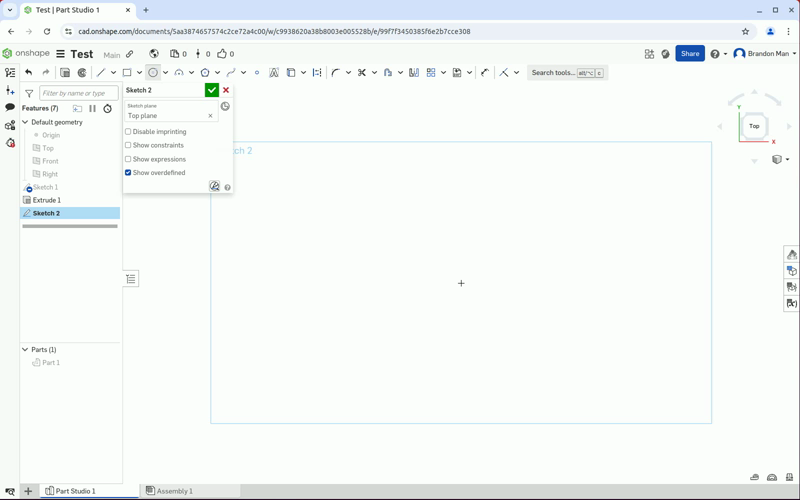
click(461, 282)
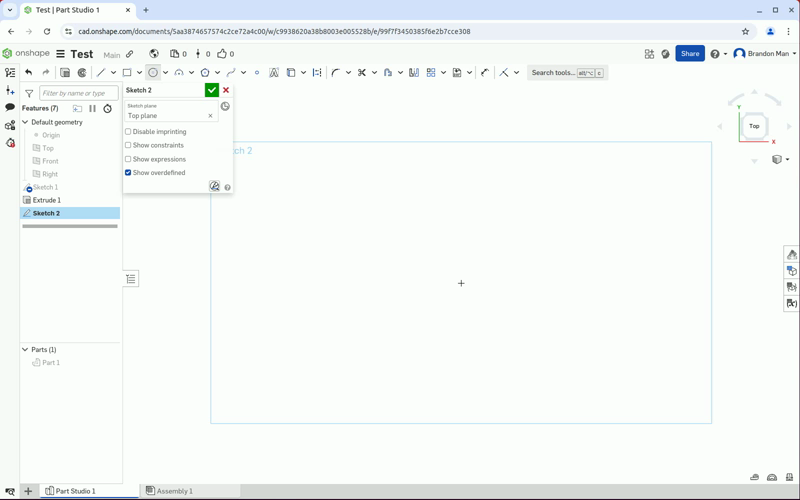
key_up(shift)
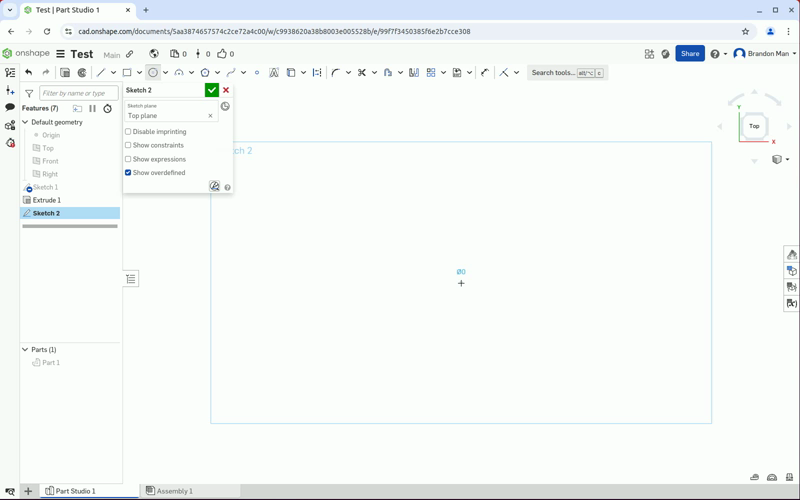
mouse_move(574, 282)
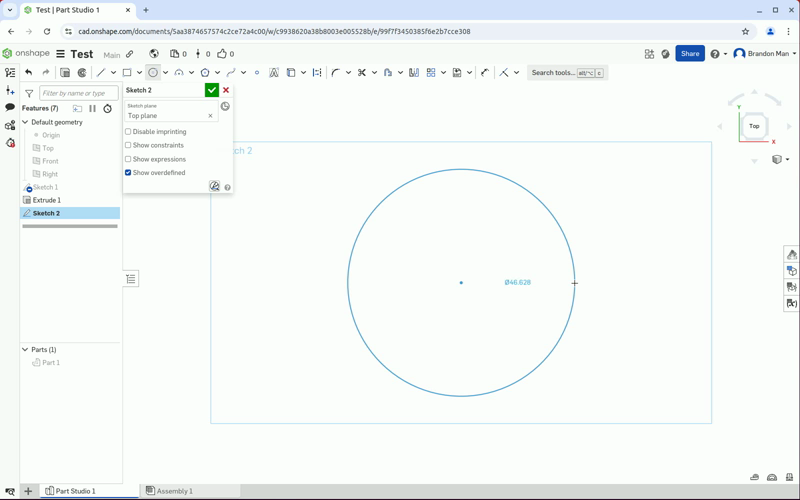
click(574, 282)
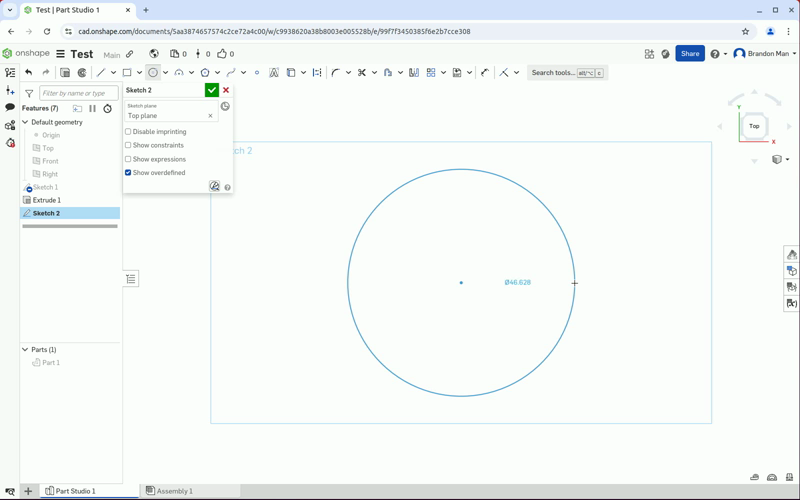
key(esc)
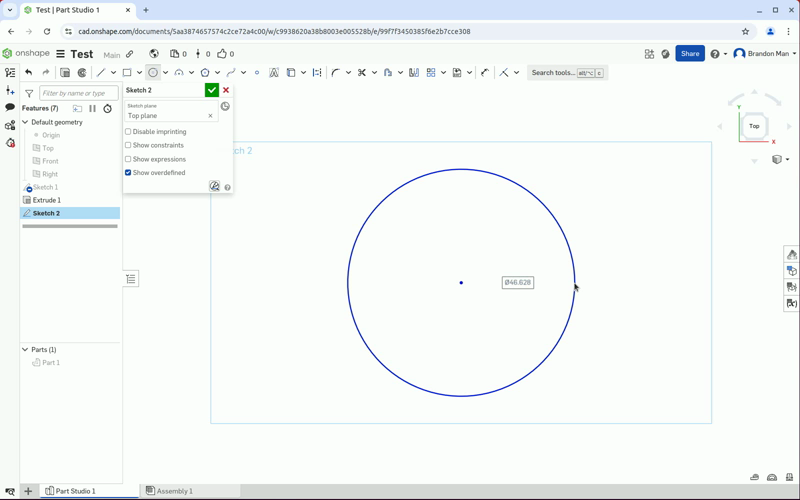
key(c)
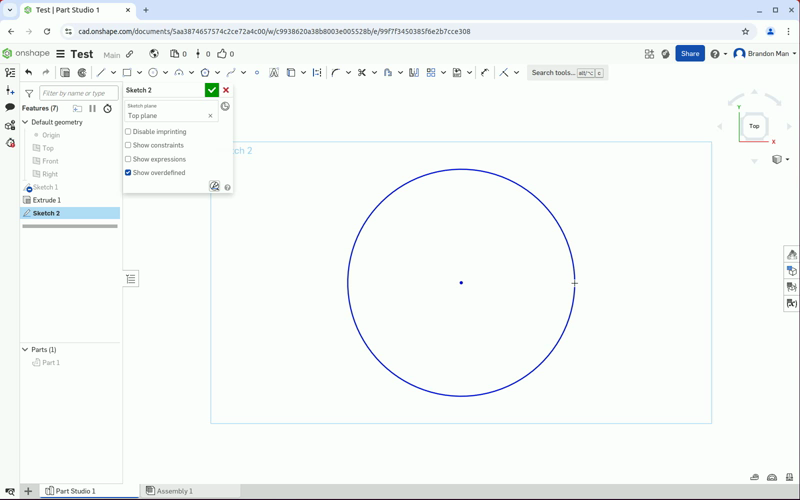
key_down(shift)
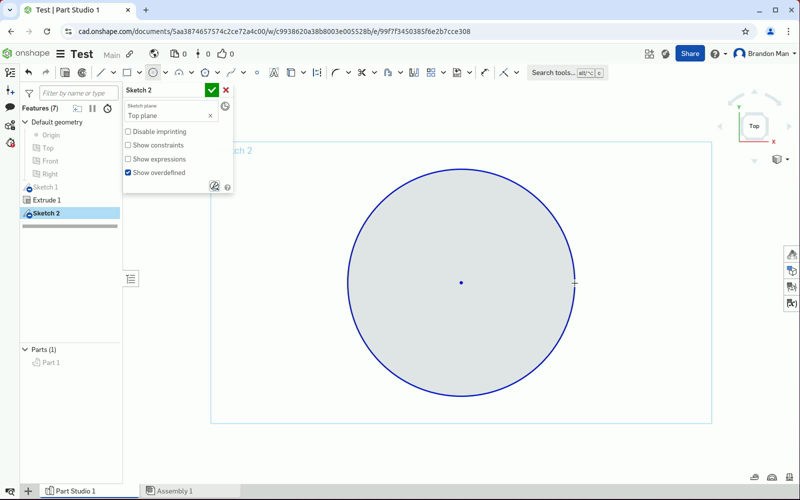
mouse_move(461, 282)
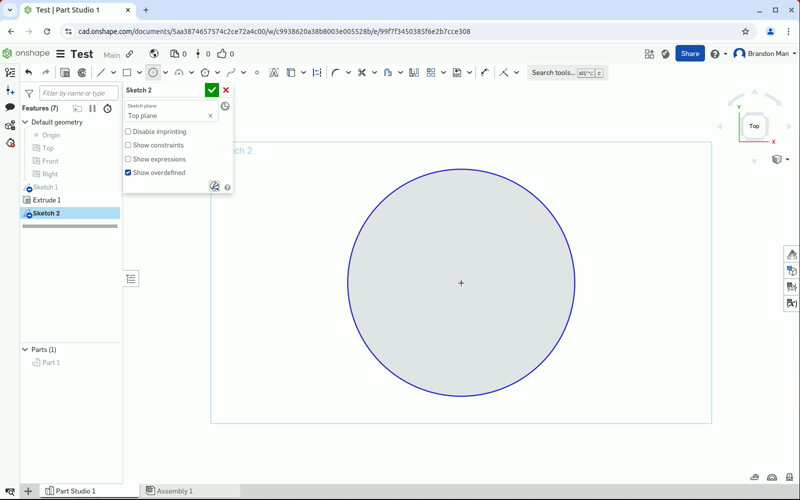
click(461, 282)
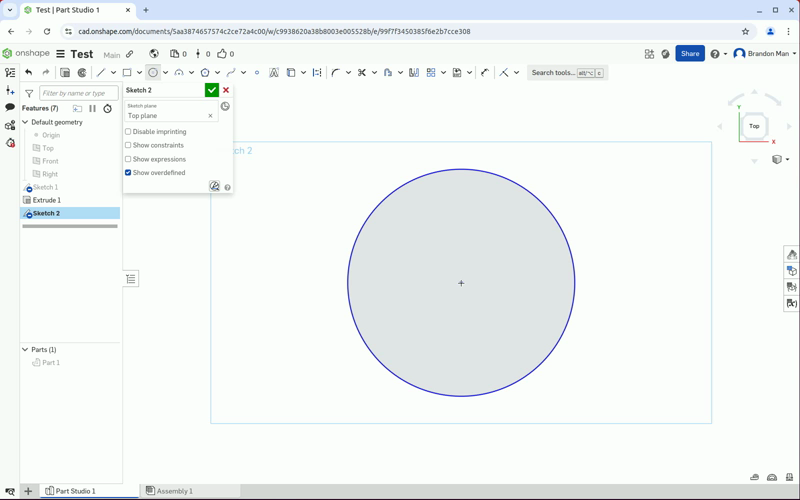
key_up(shift)
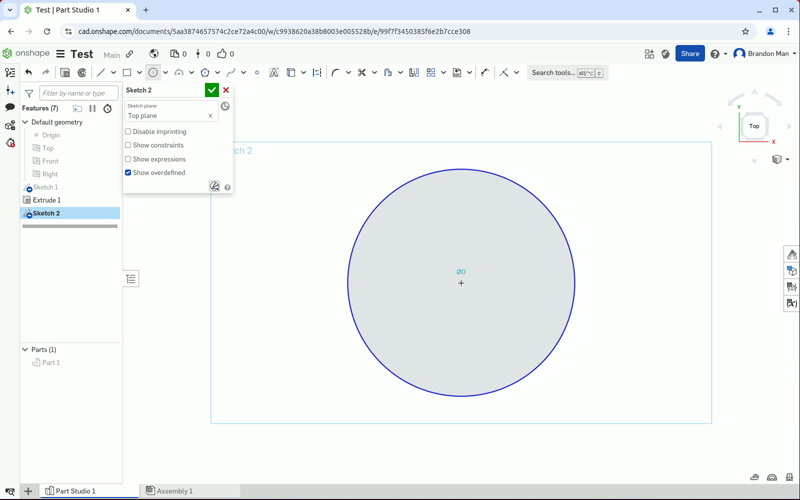
mouse_move(525, 282)
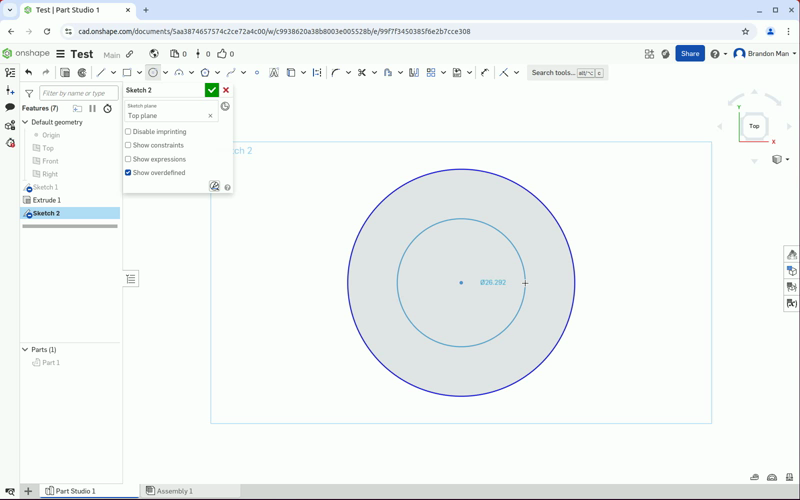
click(525, 282)
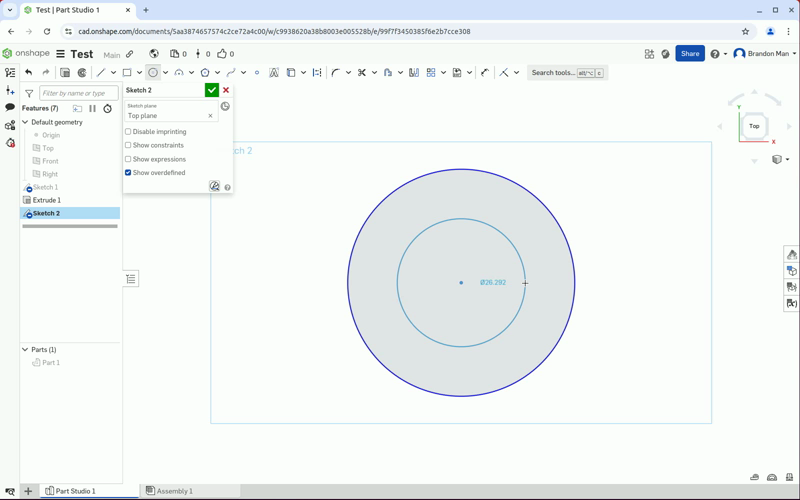
key(esc)
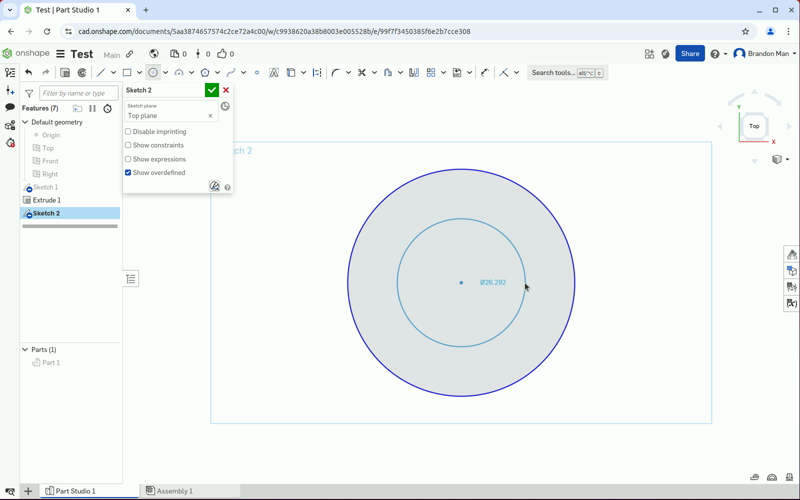
mouse_move(478, 191)
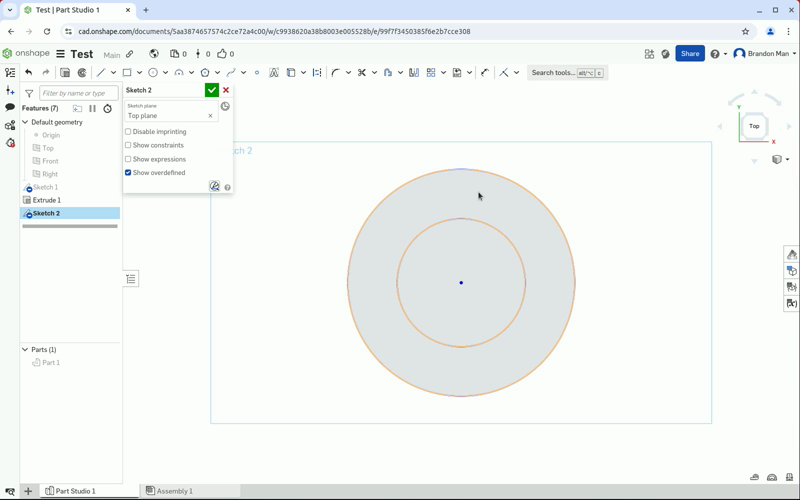
click(478, 191)
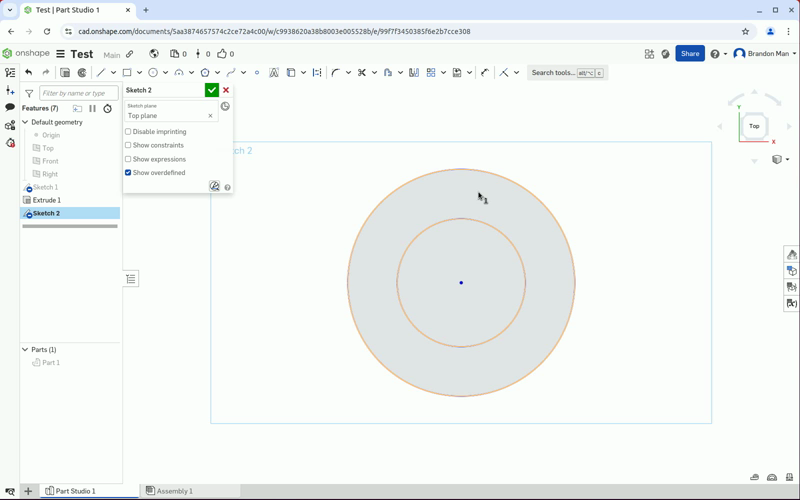
mouse_move(73, 352)
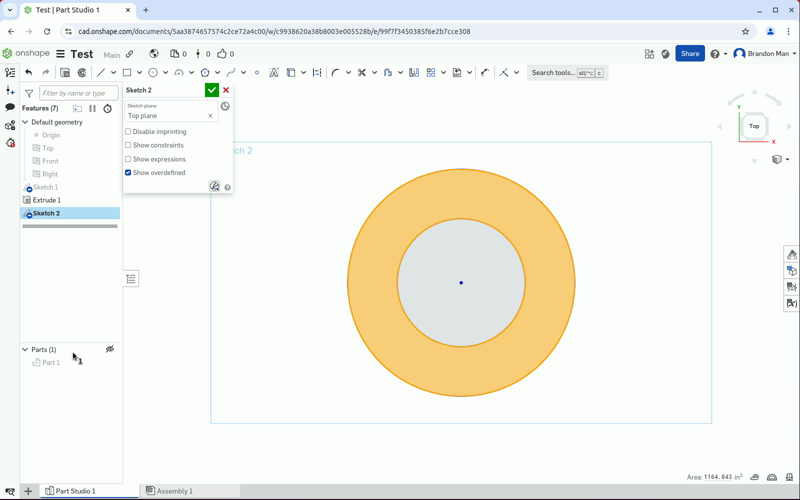
key(shift+y)
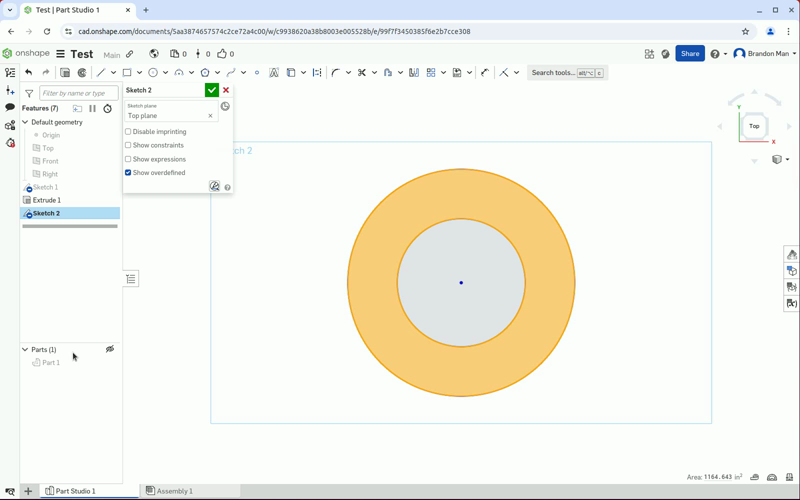
key(shift+e)
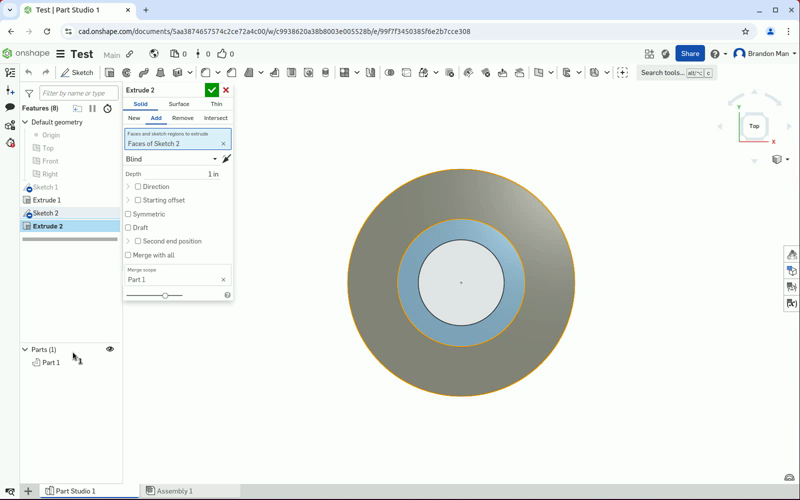
mouse_move(143, 106)
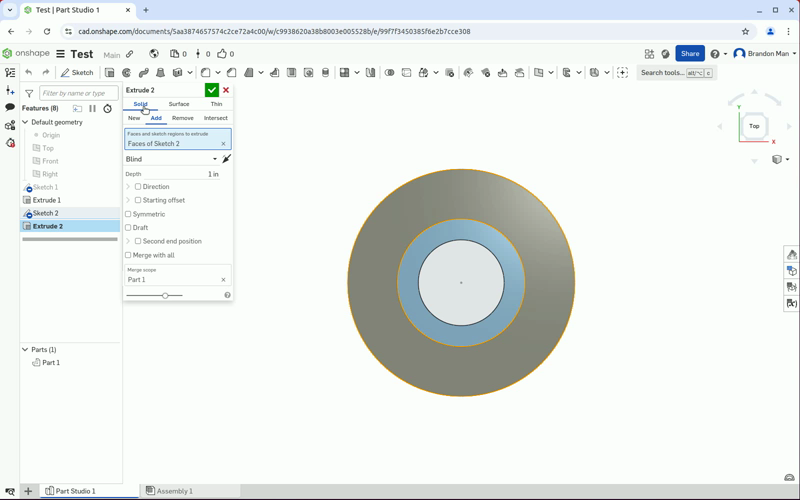
click(143, 106)
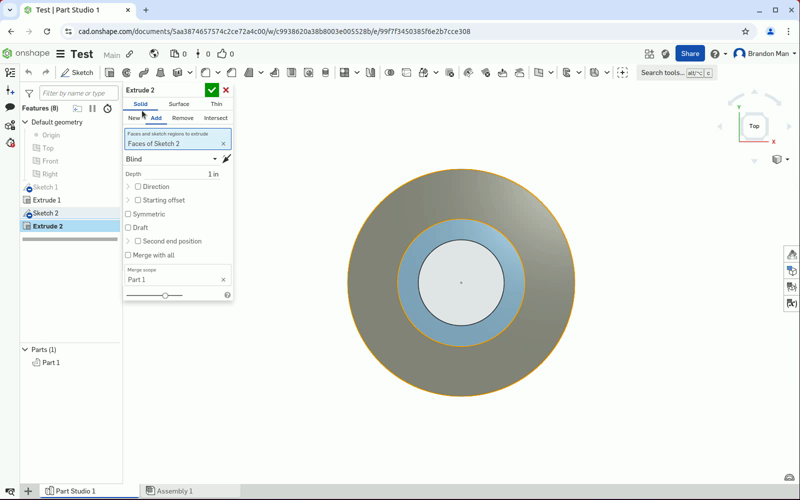
mouse_move(137, 120)
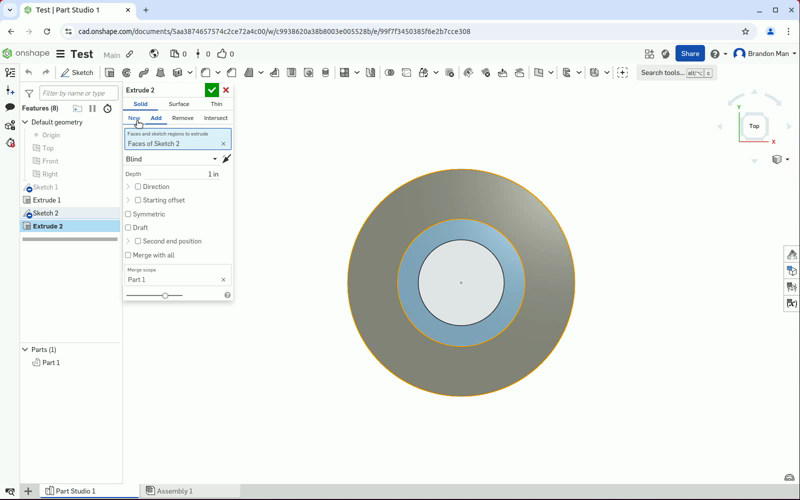
click(137, 120)
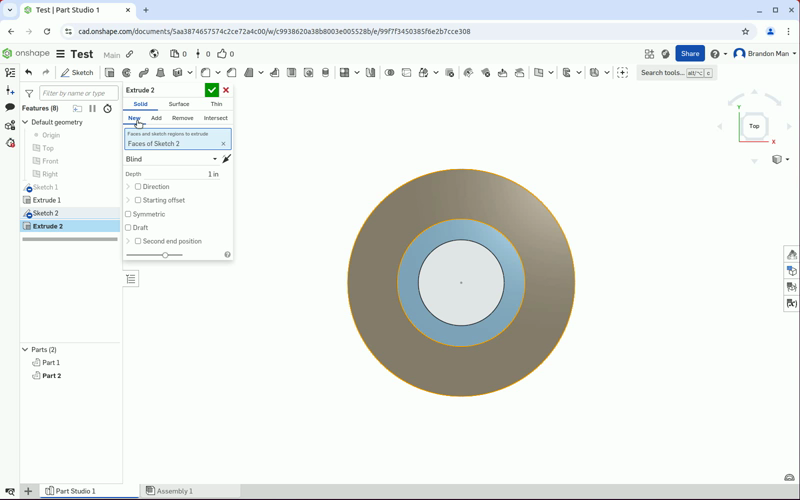
key(tab, 4)
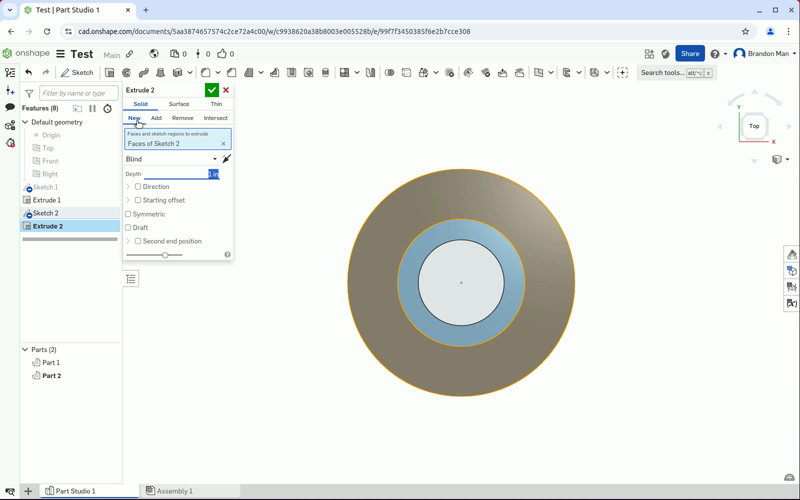
text(5.296)
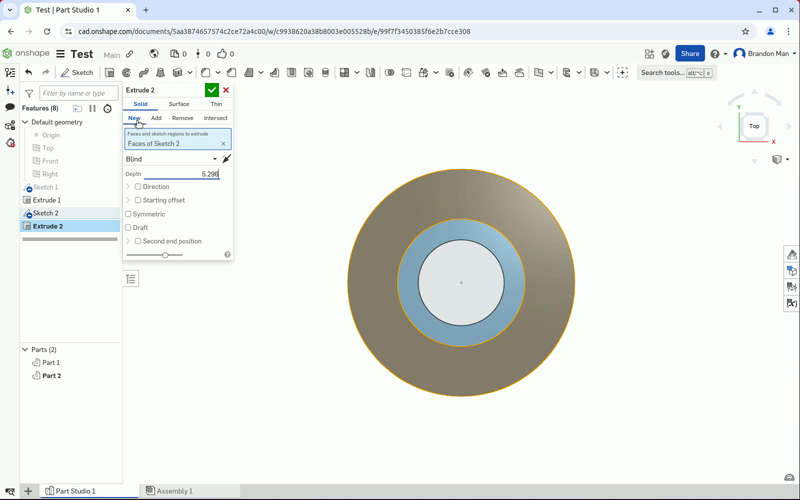
key(enter)
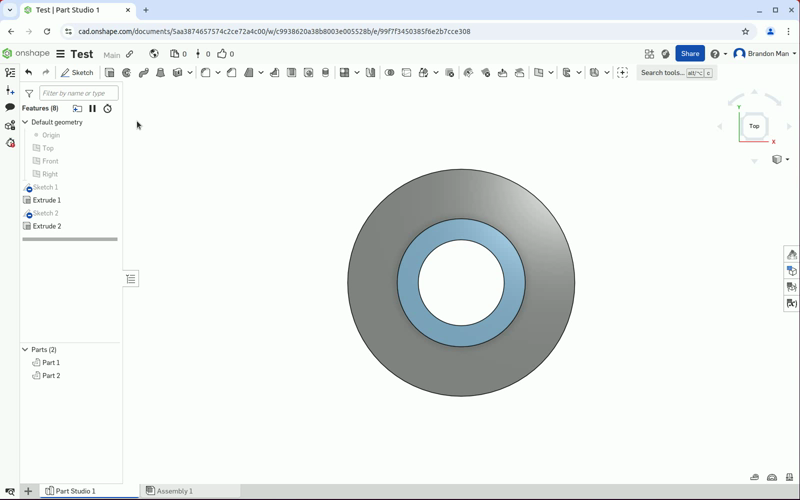
key(shift+h)
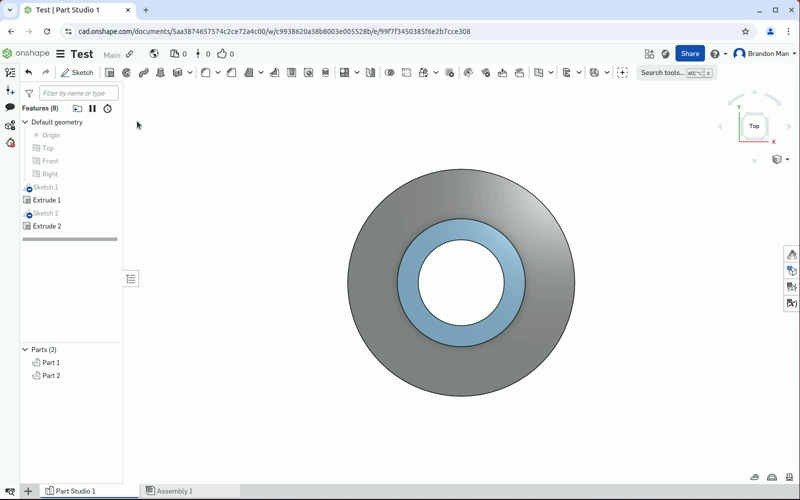
key(shift+h)
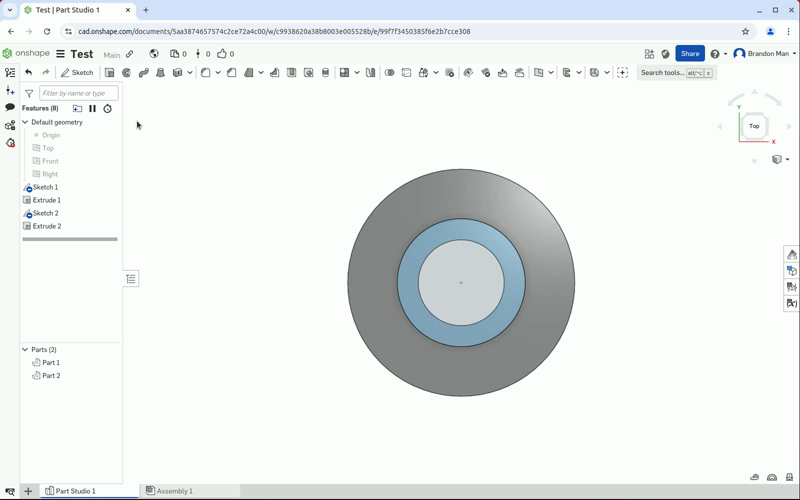
key(shift+7)
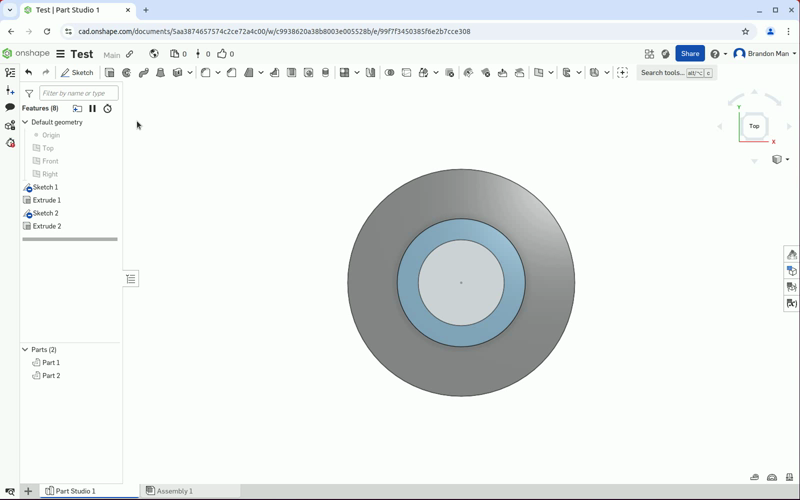
key(up, 3)
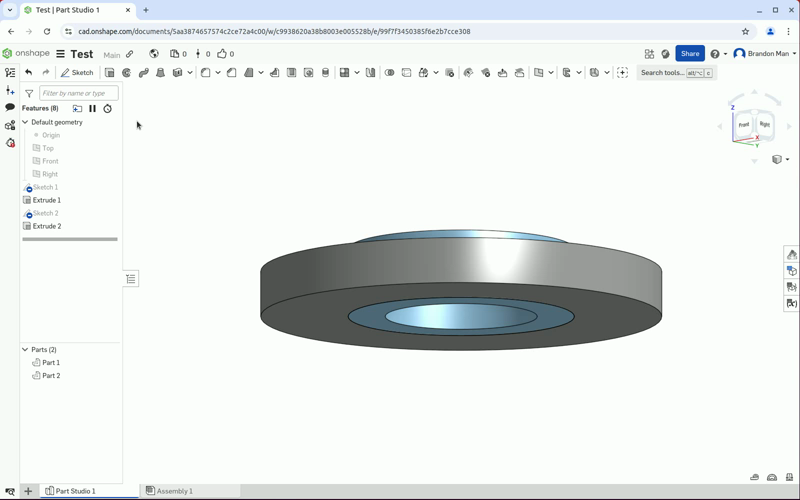
key(left, 3)
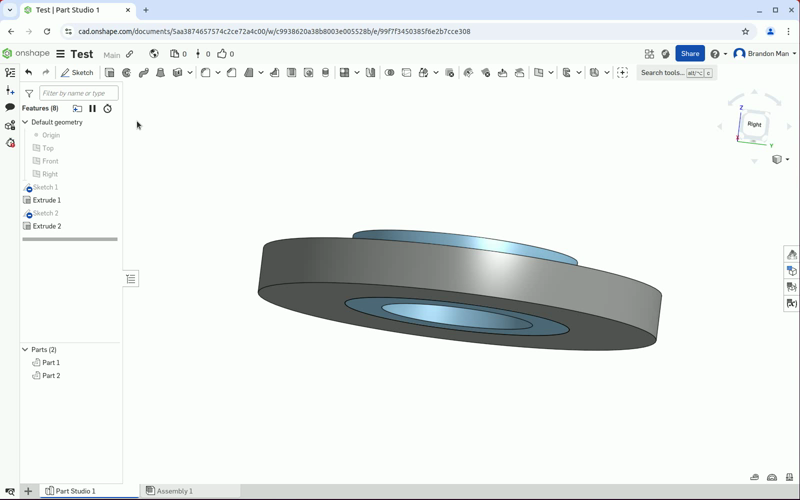
key(right, 3)
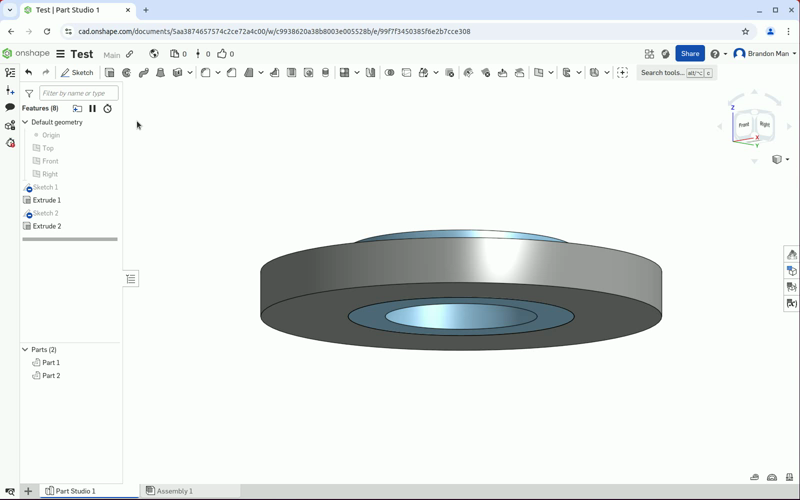
key(down, 3)
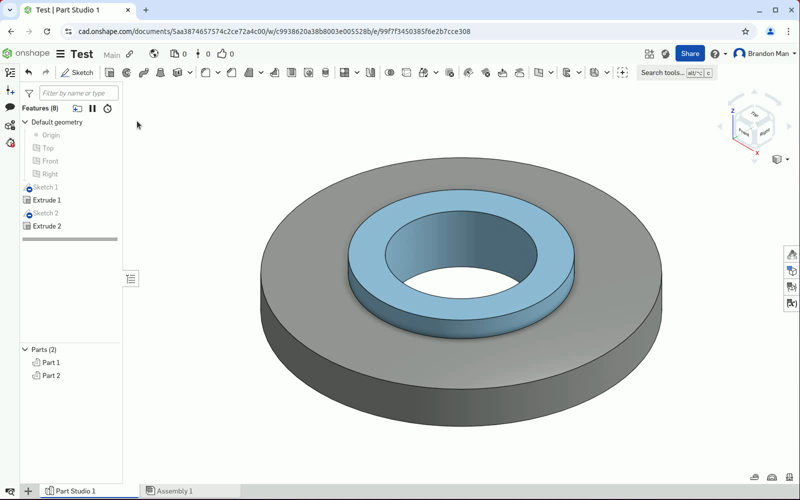
mouse_move(73, 189)
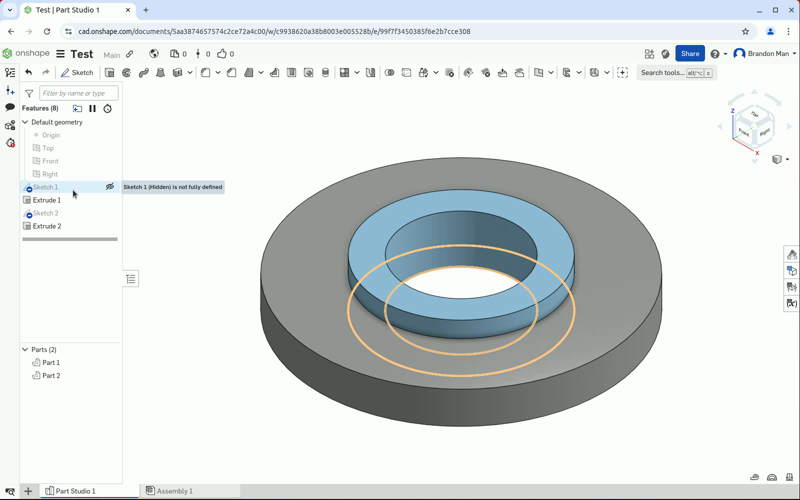
click(73, 189)